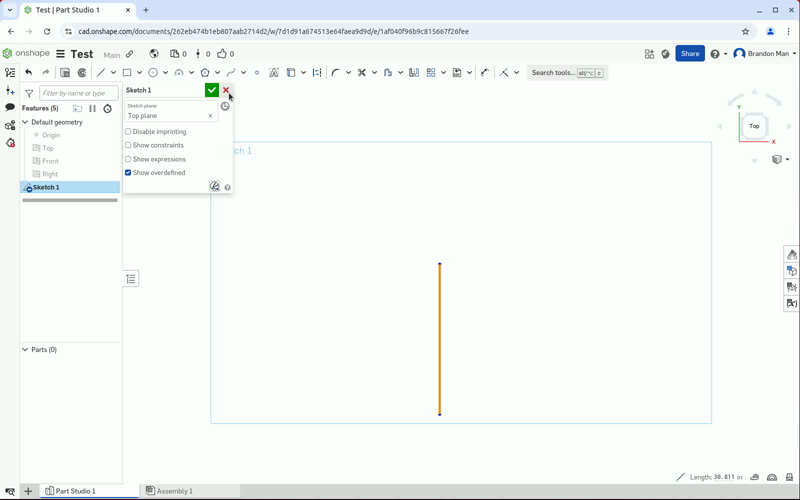
key(shift+h)
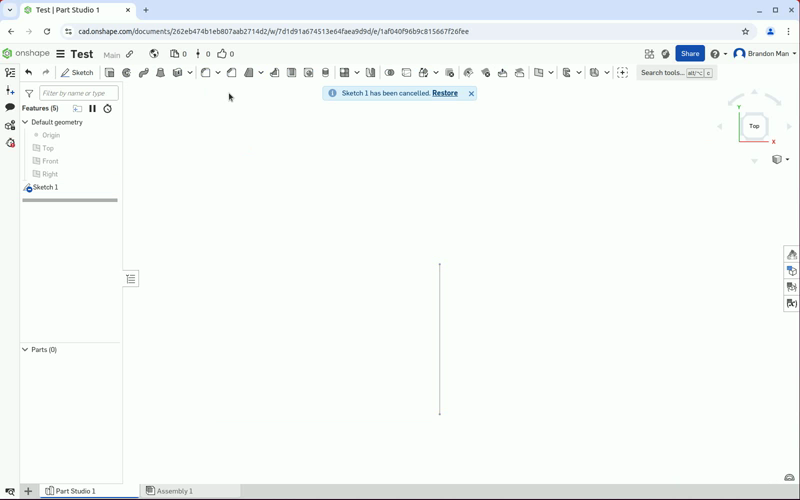
key(shift+s)
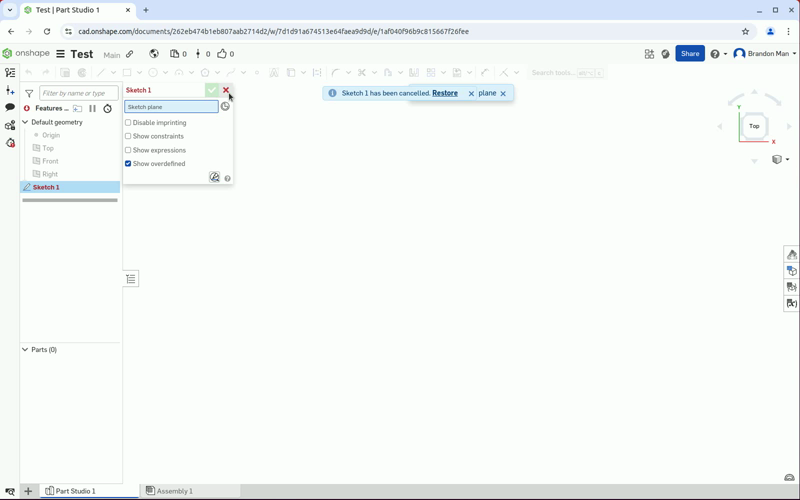
mouse_move(73, 150)
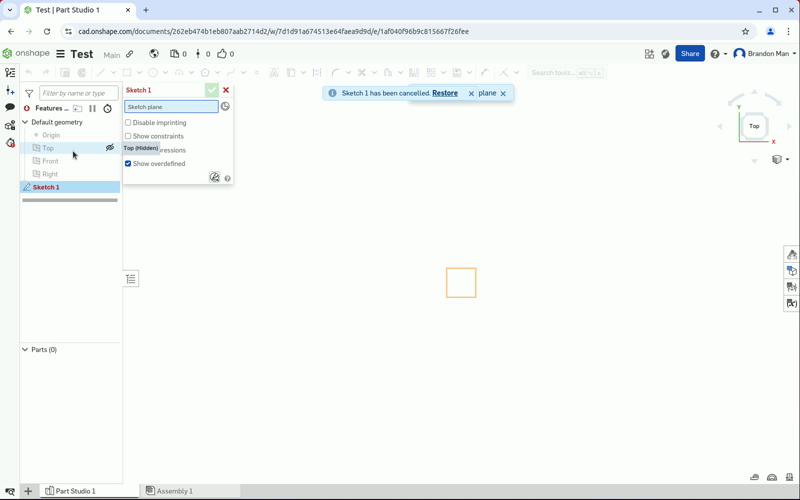
click(73, 150)
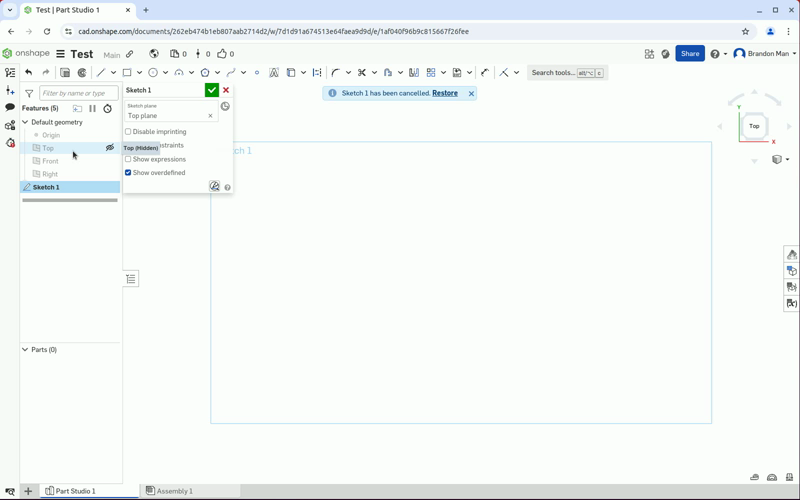
mouse_move(73, 352)
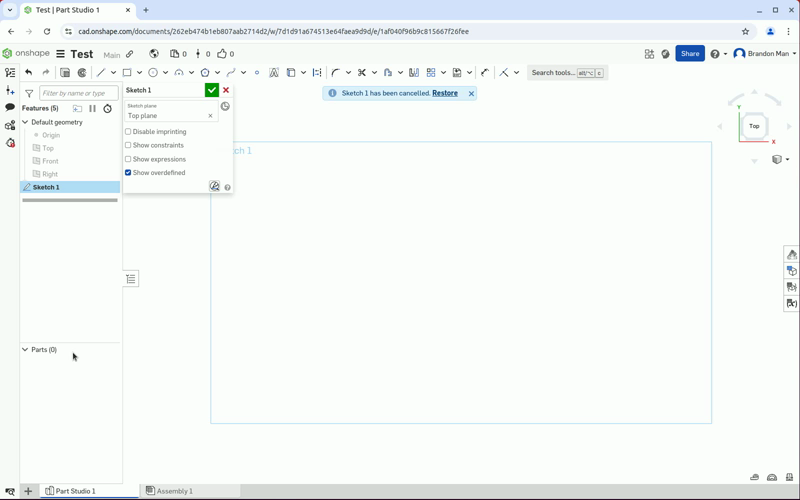
key(y)
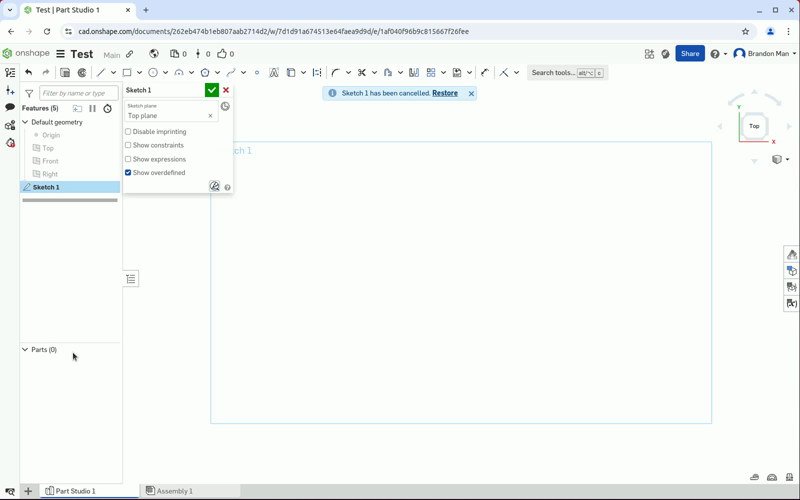
key(c)
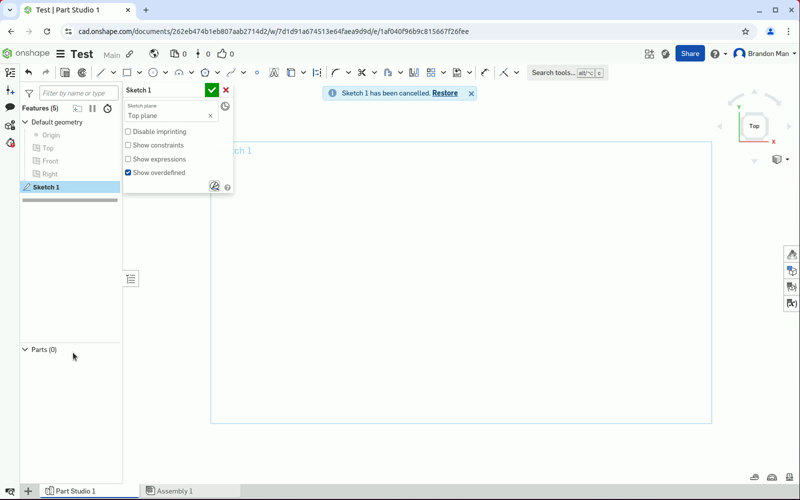
key_down(shift)
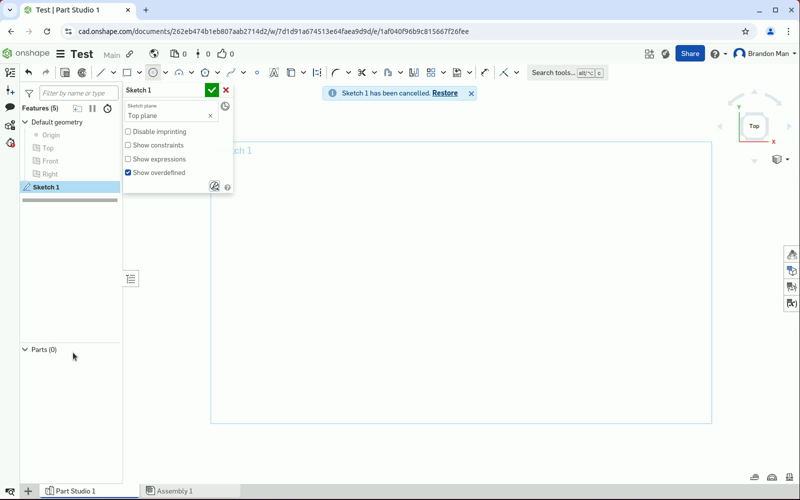
mouse_move(461, 282)
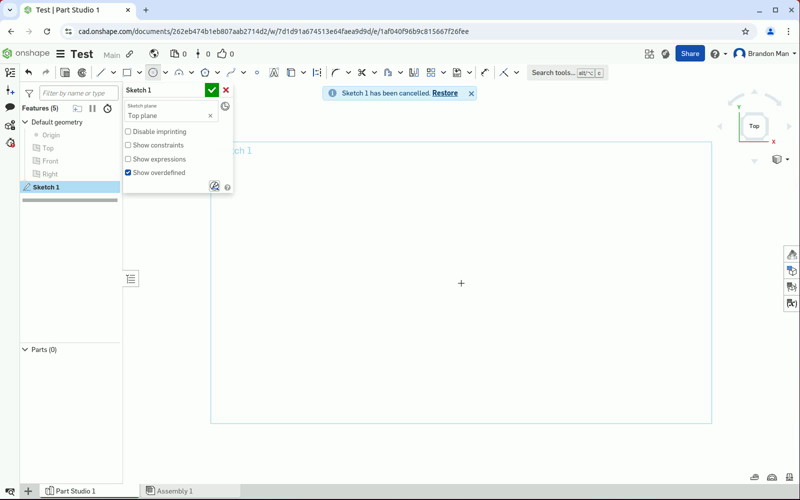
click(461, 282)
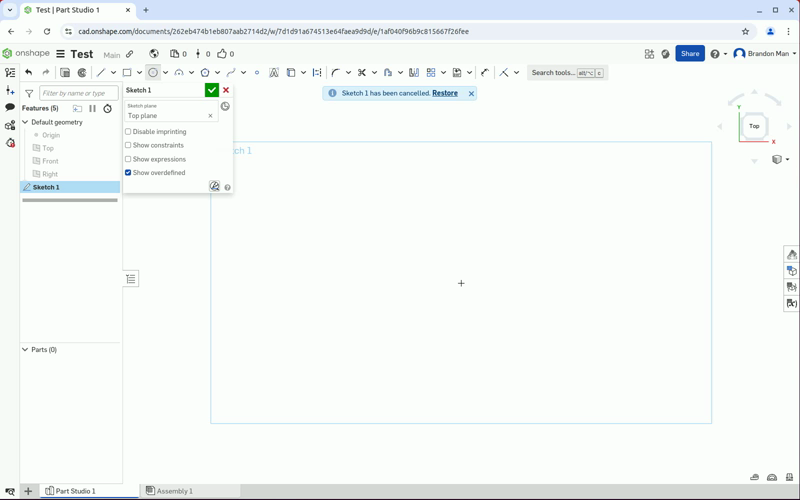
key_up(shift)
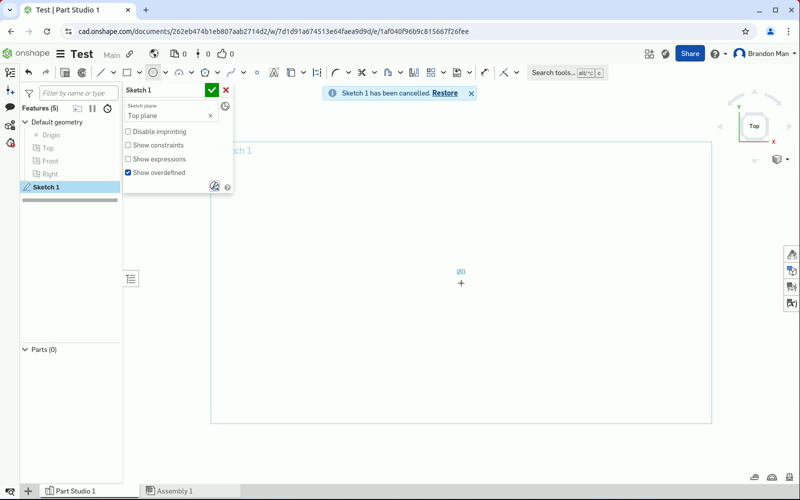
mouse_move(574, 282)
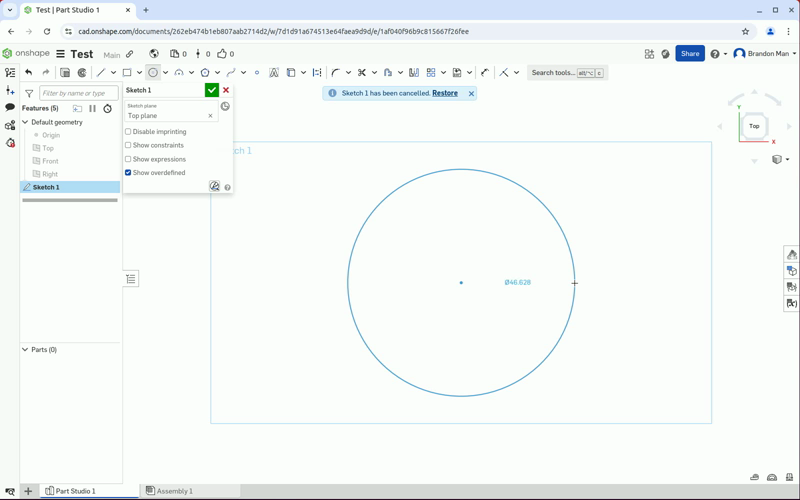
click(574, 282)
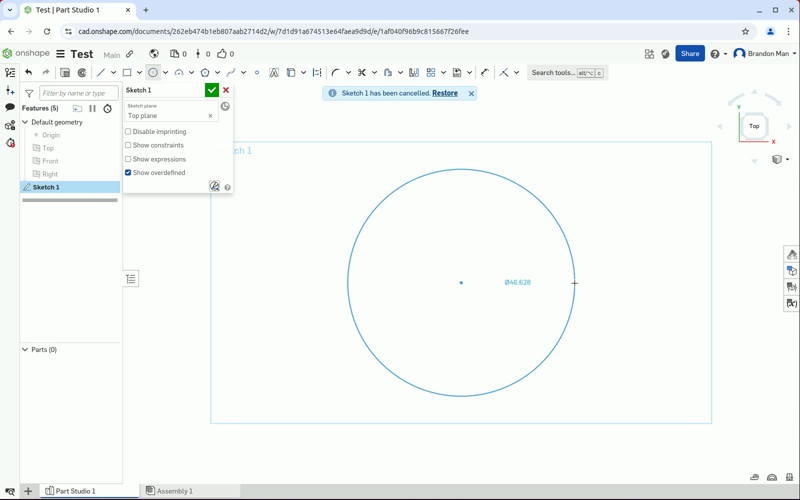
key(esc)
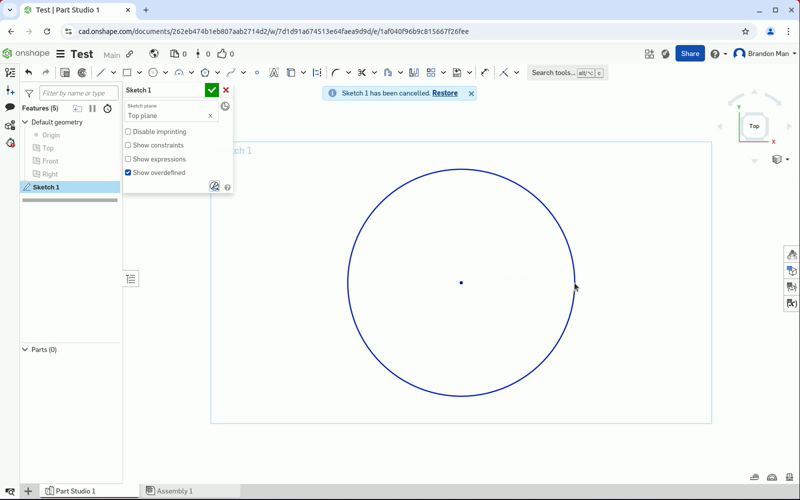
mouse_move(402, 272)
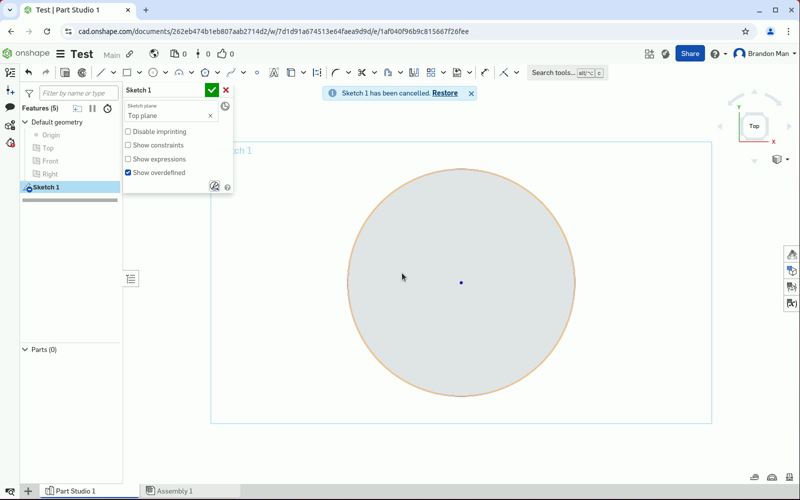
click(402, 272)
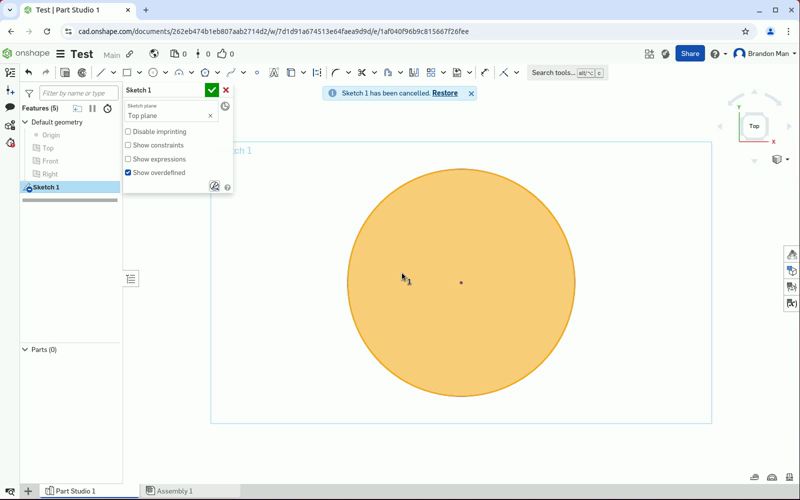
mouse_move(73, 352)
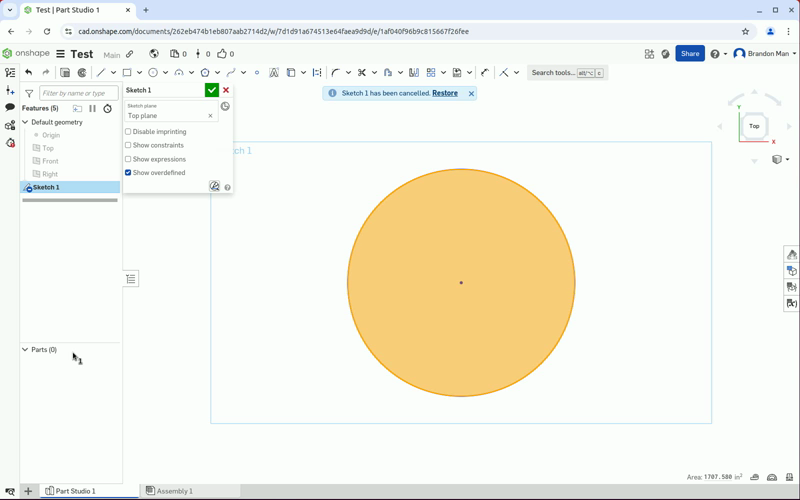
key(shift+y)
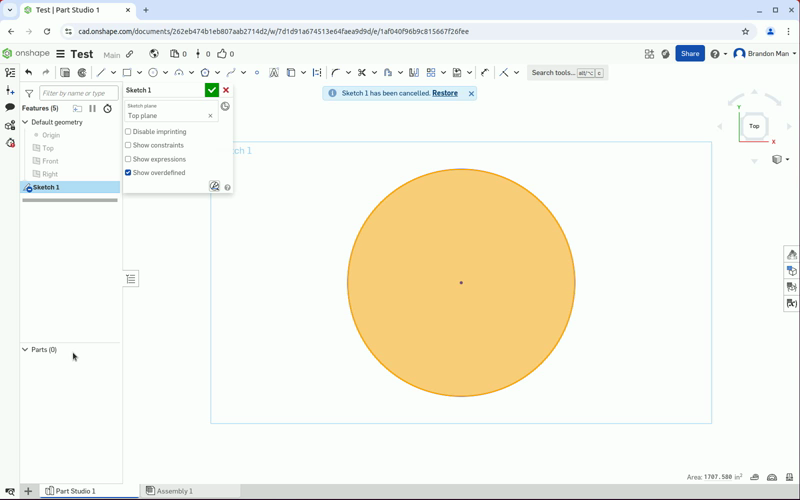
key(shift+e)
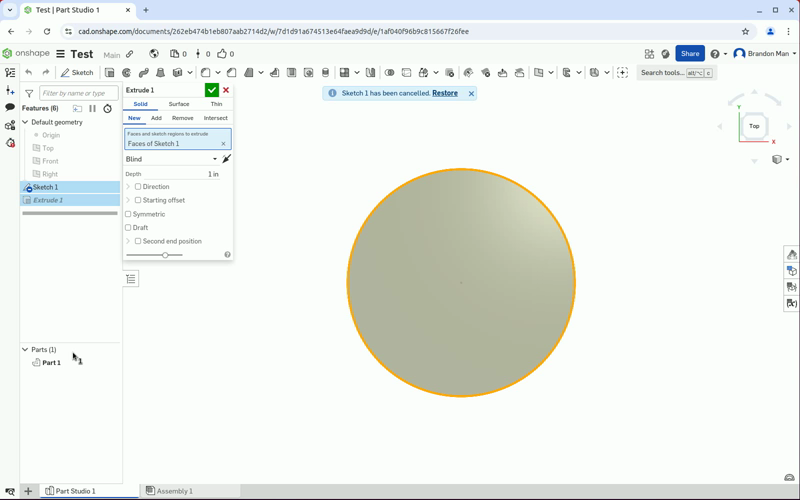
mouse_move(143, 106)
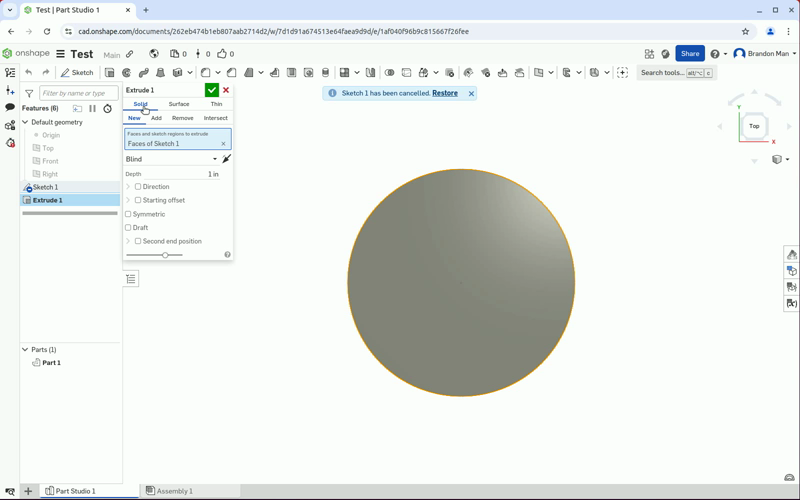
click(143, 106)
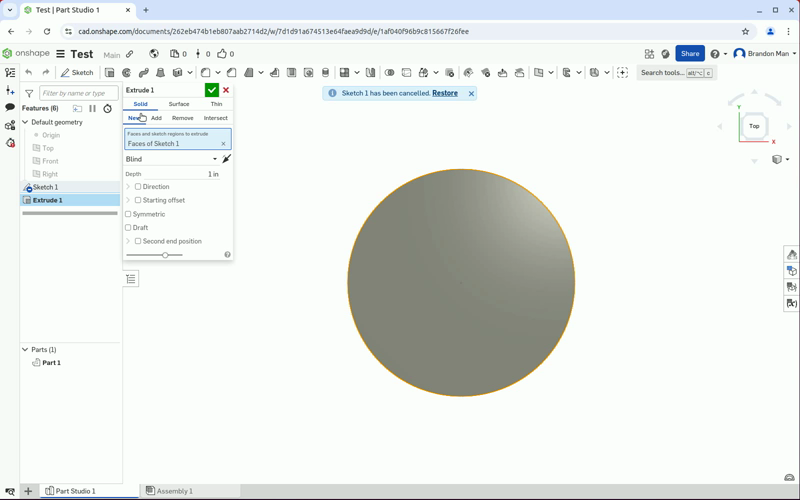
mouse_move(137, 120)
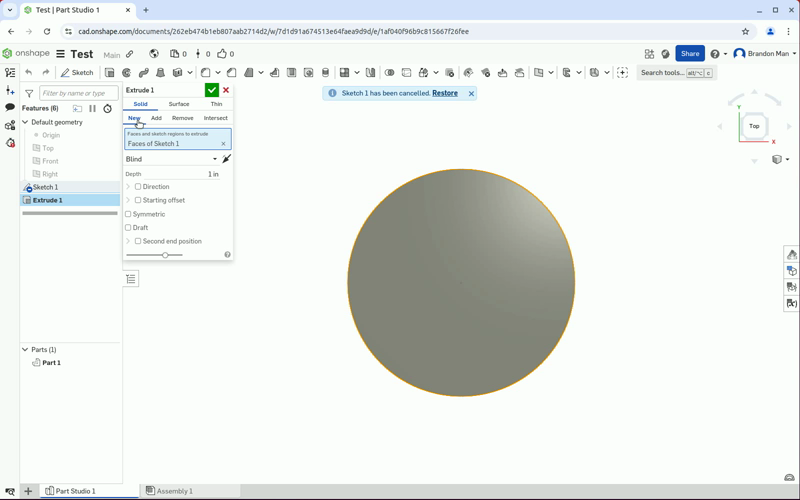
click(137, 120)
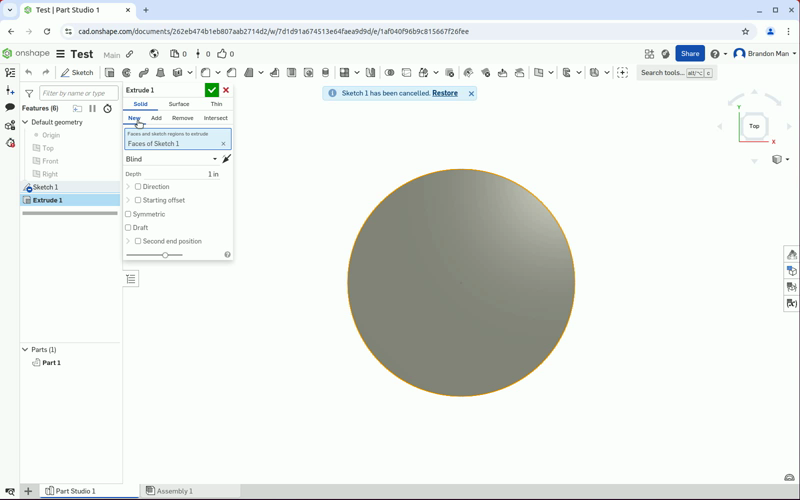
key(tab, 4)
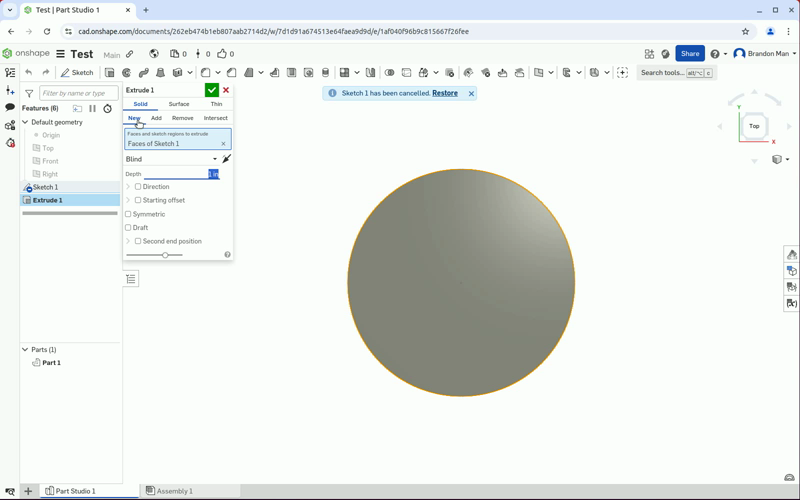
text(15.406)
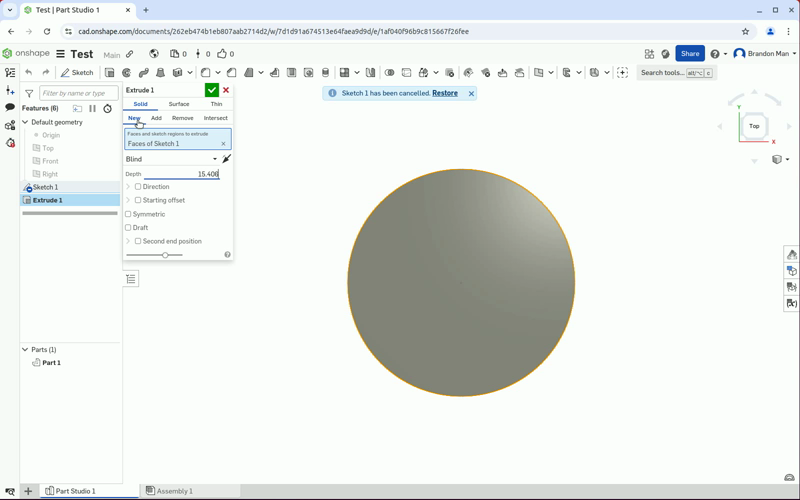
key(tab, 3)
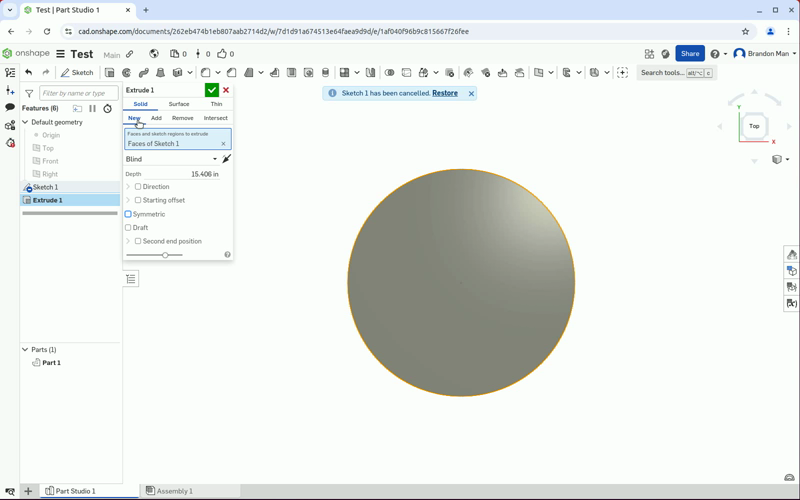
key(space)
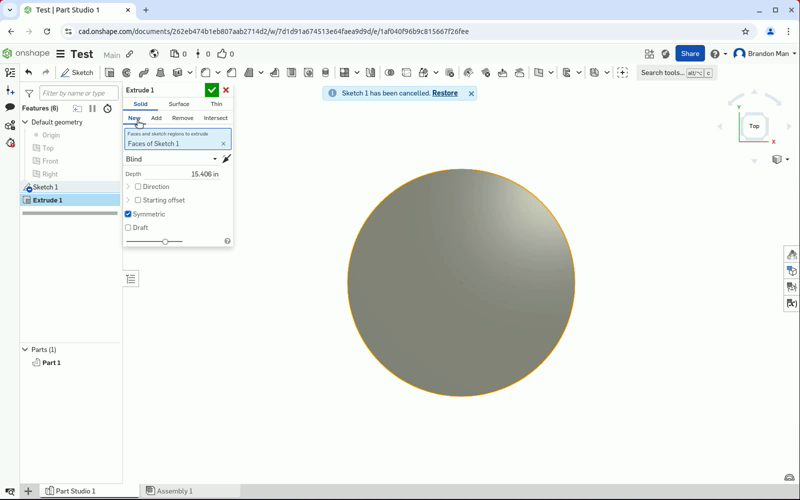
key(enter)
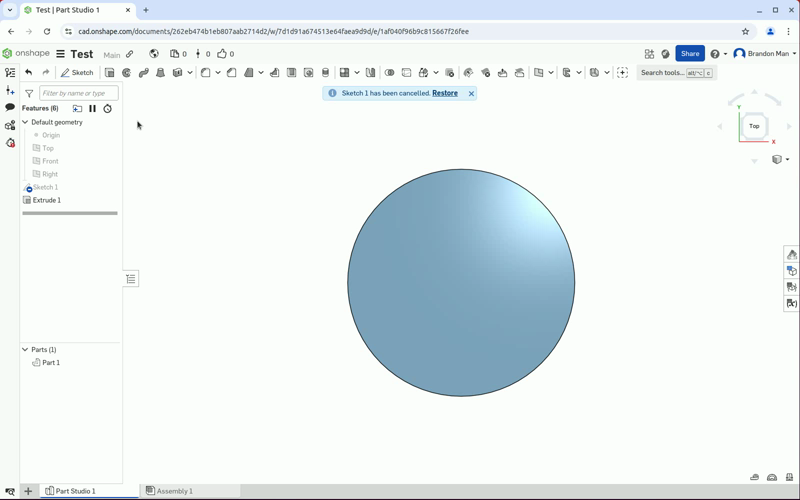
key(shift+h)
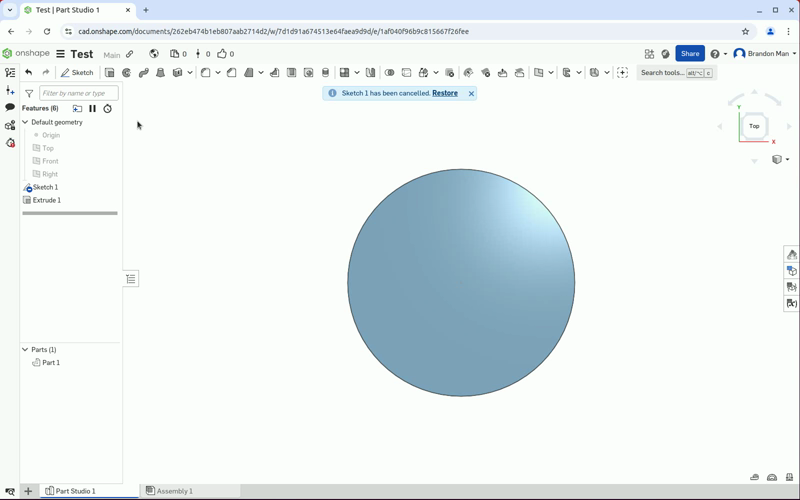
key(shift+h)
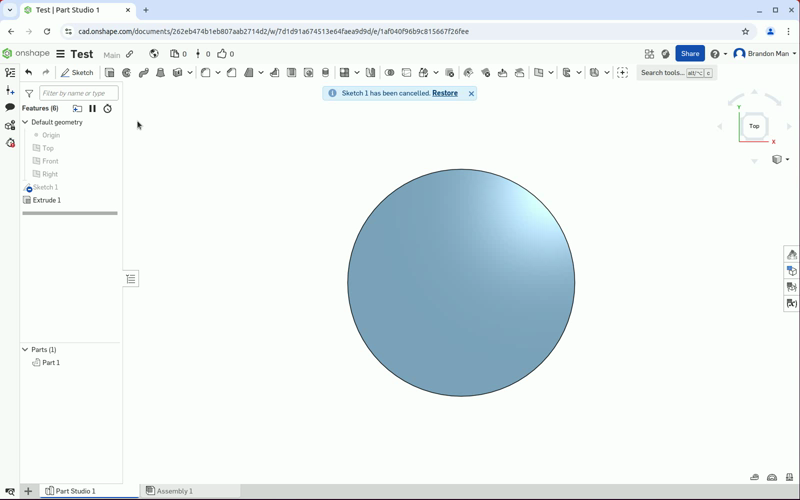
mouse_move(73, 189)
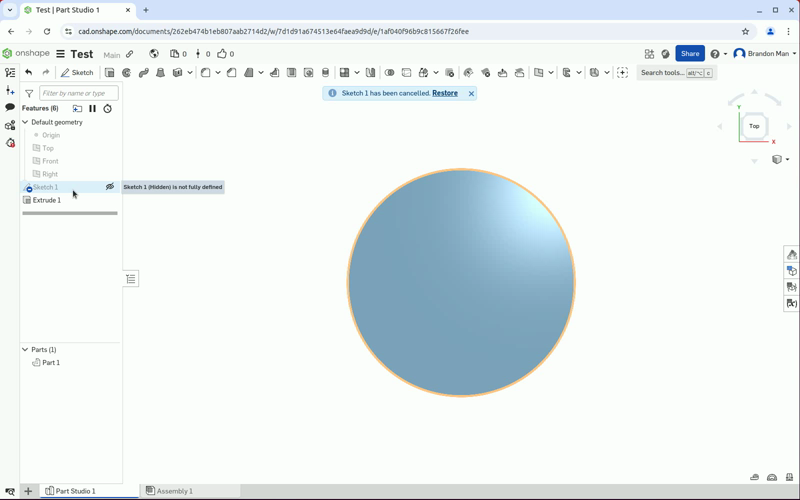
click(73, 189)
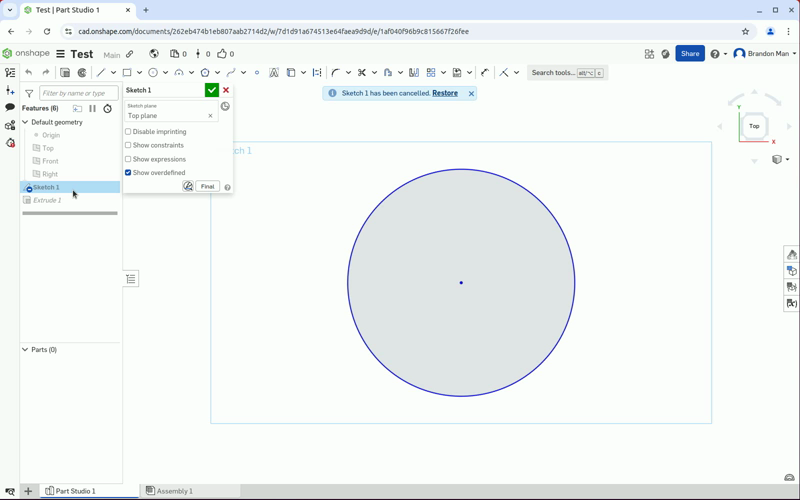
mouse_move(229, 92)
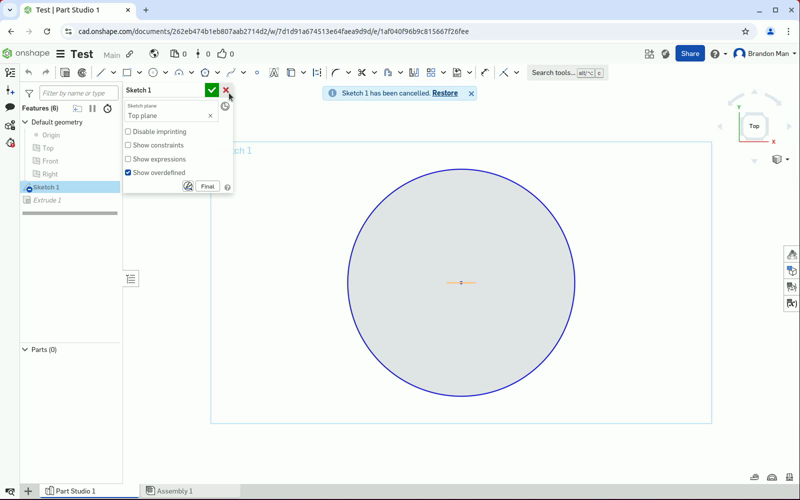
click(229, 92)
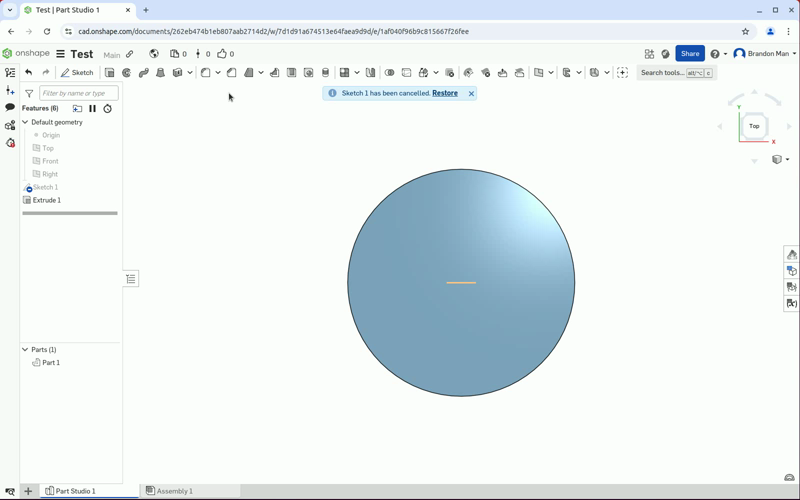
mouse_move(541, 75)
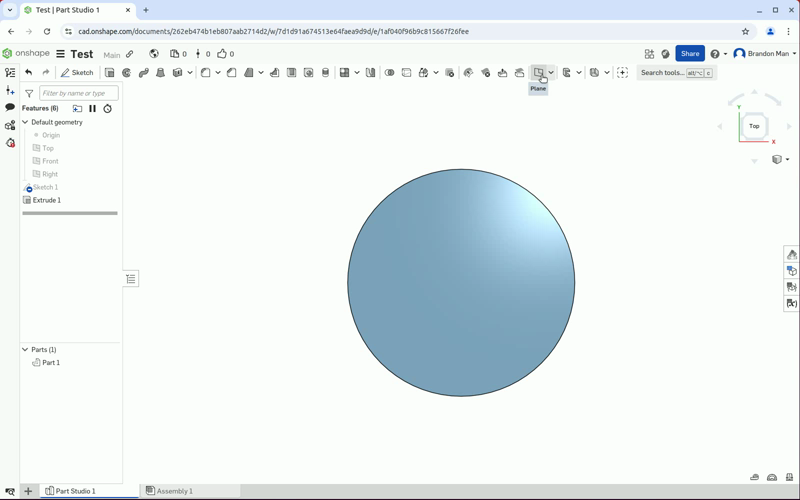
click(541, 75)
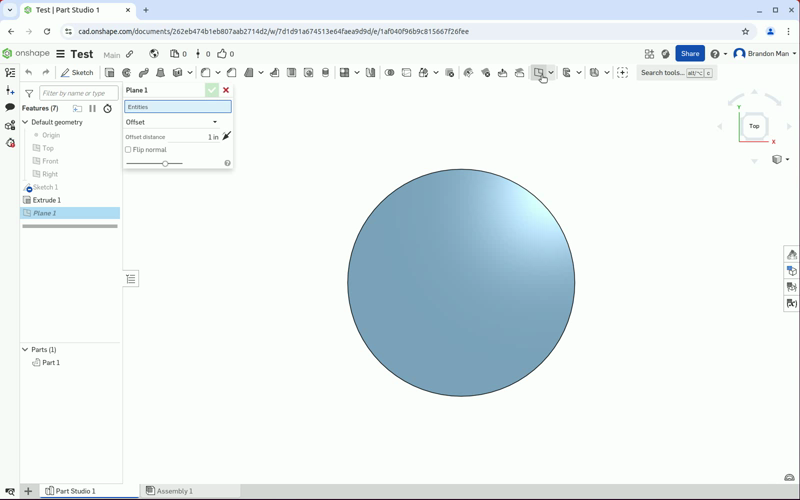
mouse_move(73, 150)
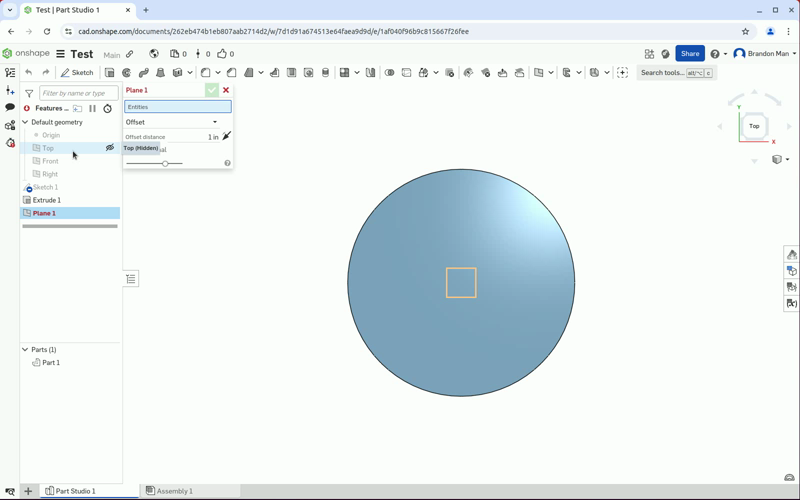
click(73, 150)
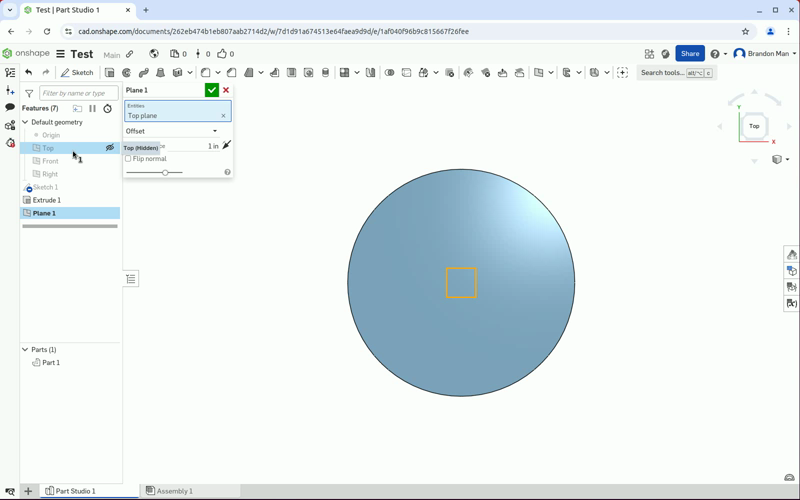
key(tab, 2)
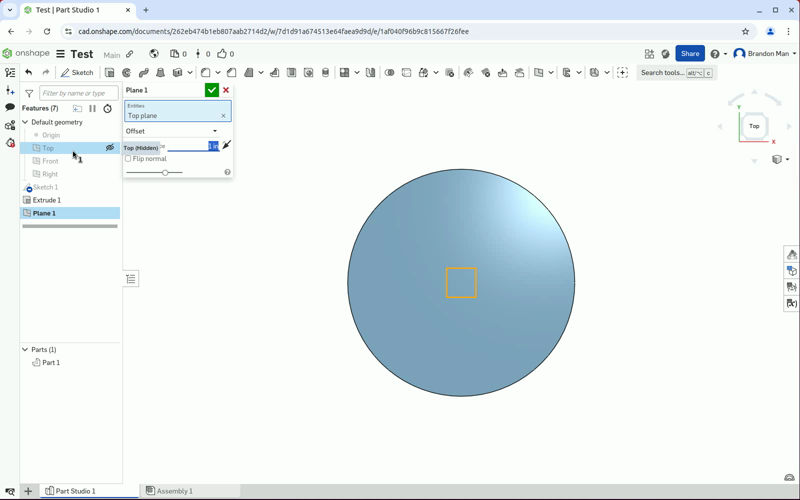
text(7.703)
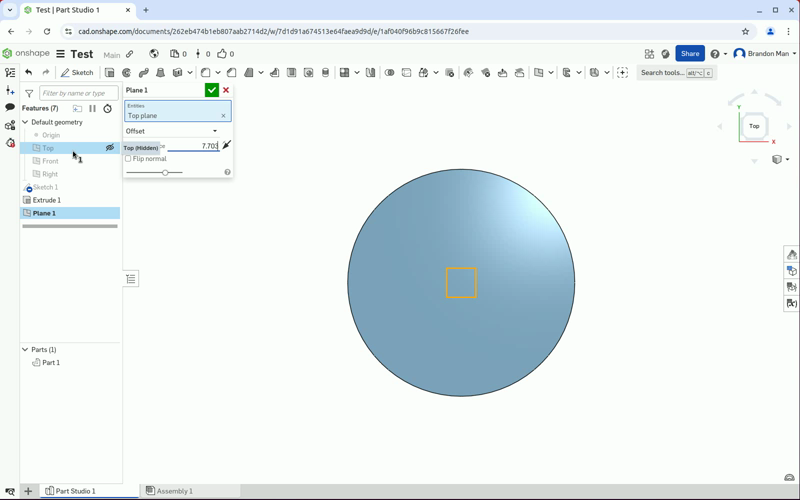
key(enter, 2)
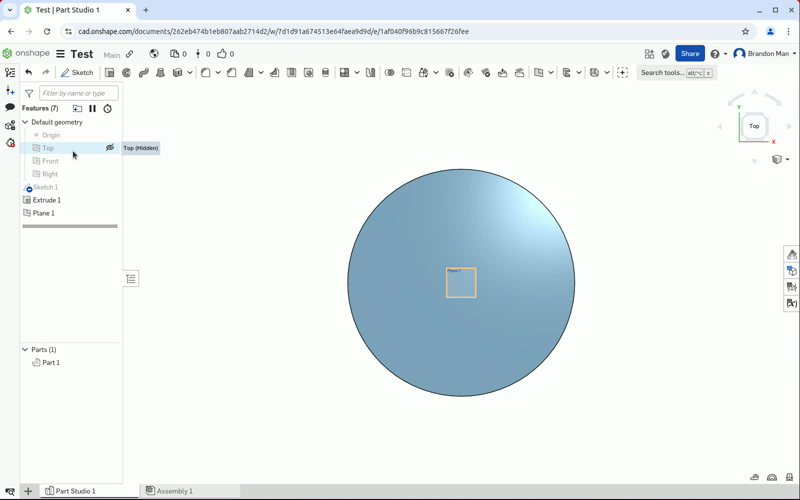
key(shift+s)
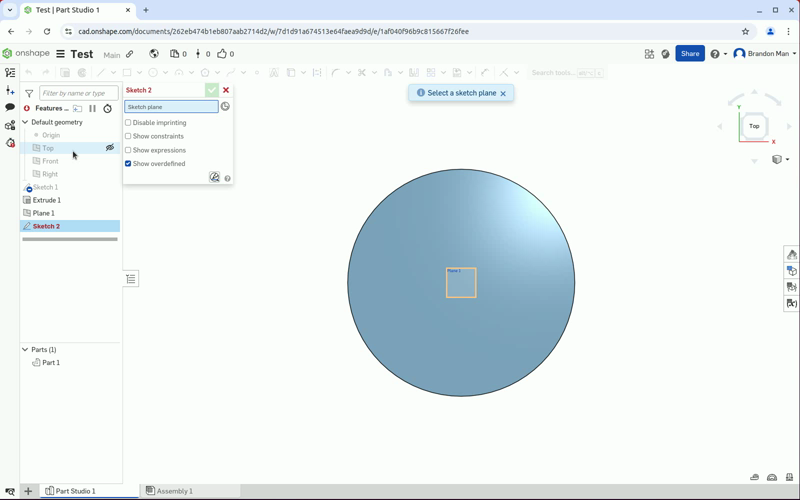
mouse_move(73, 215)
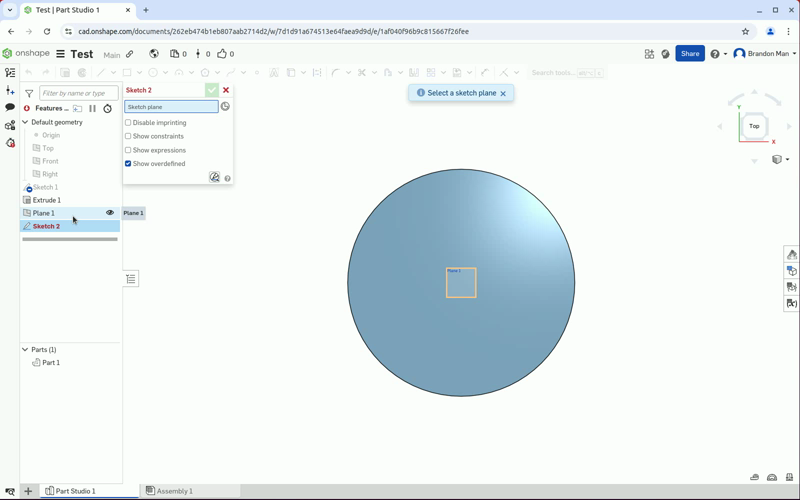
click(73, 215)
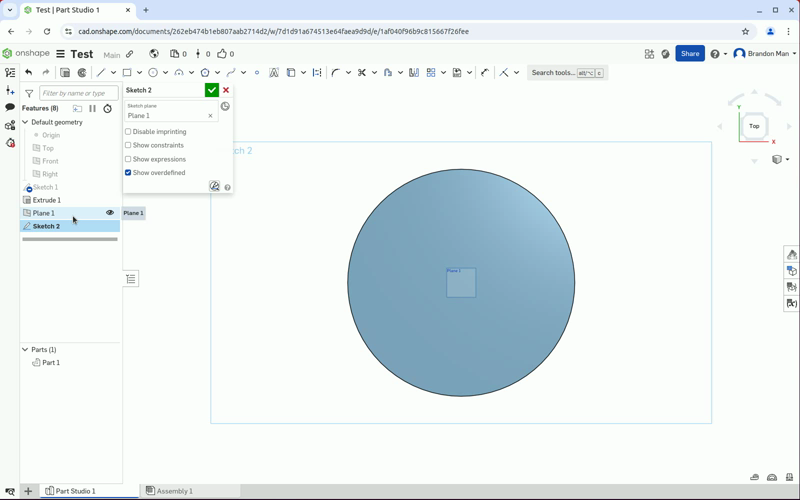
mouse_move(73, 352)
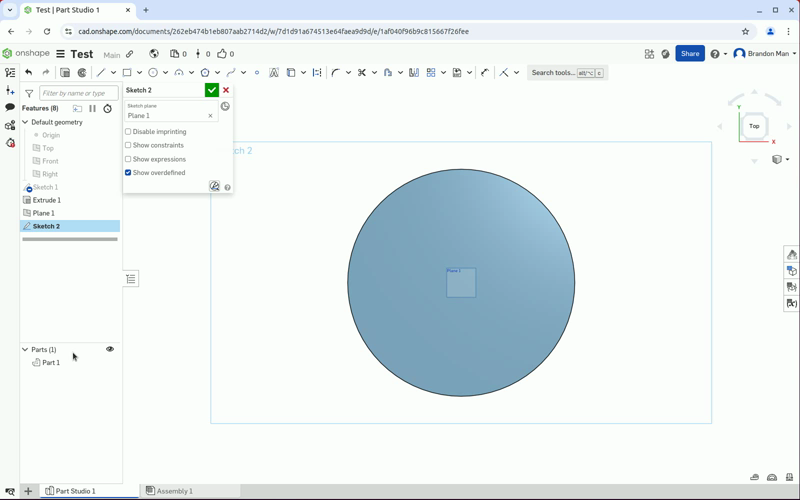
key(y)
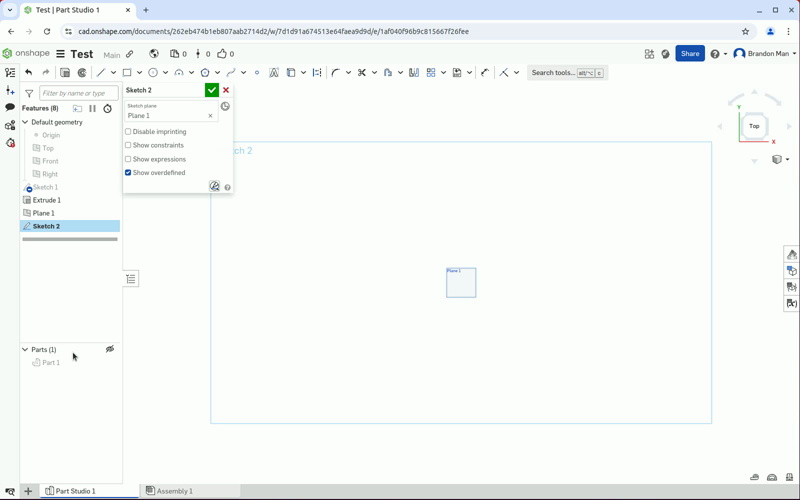
key(c)
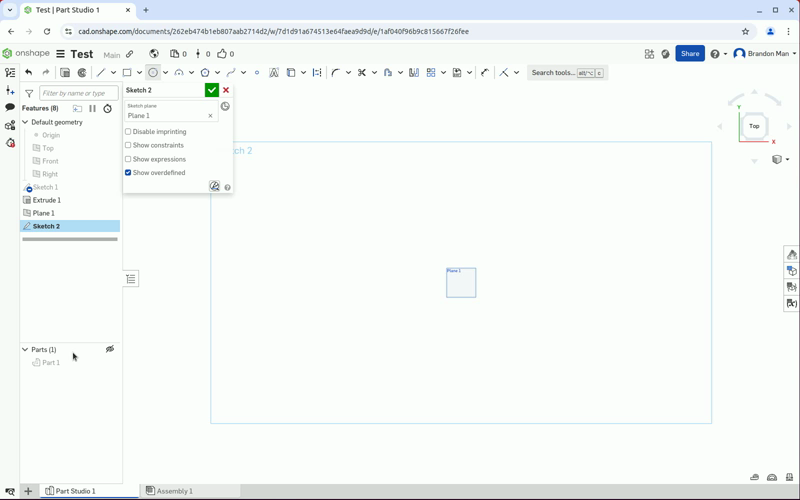
key_down(shift)
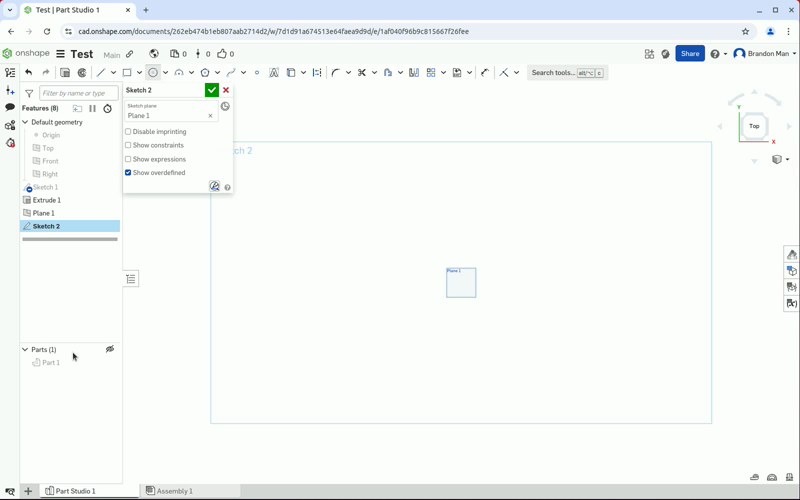
mouse_move(461, 282)
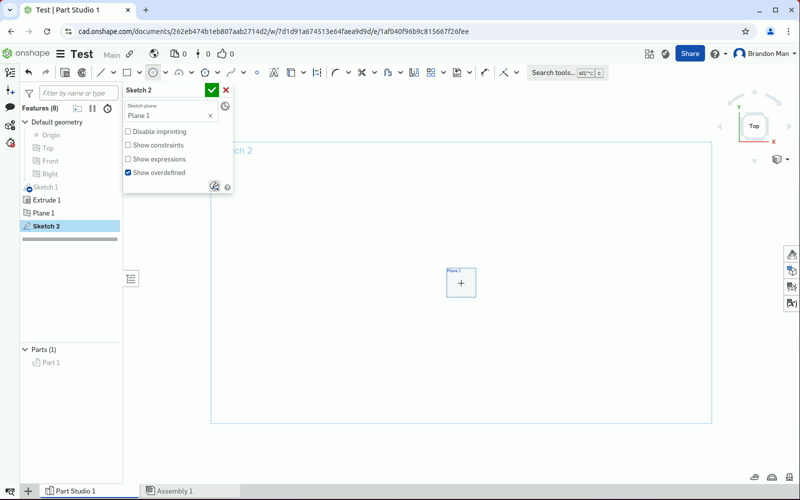
click(461, 282)
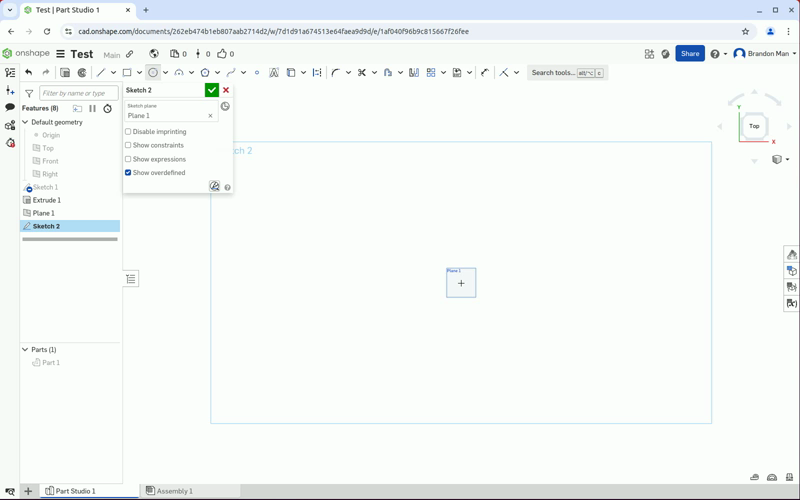
key_up(shift)
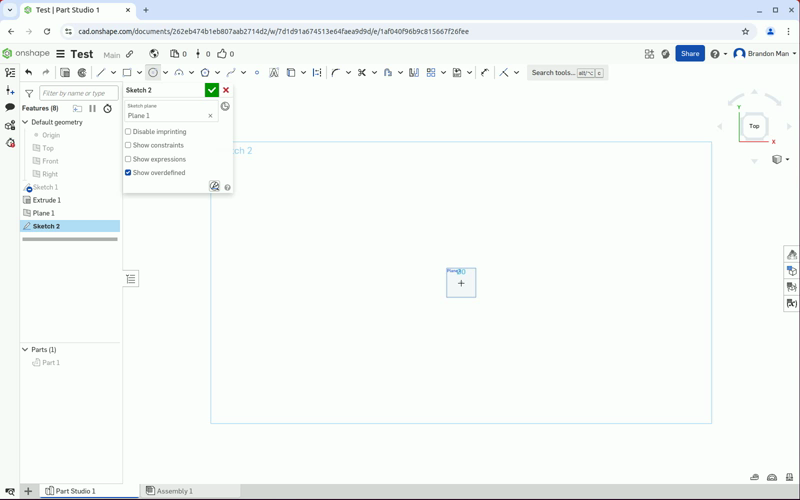
mouse_move(546, 282)
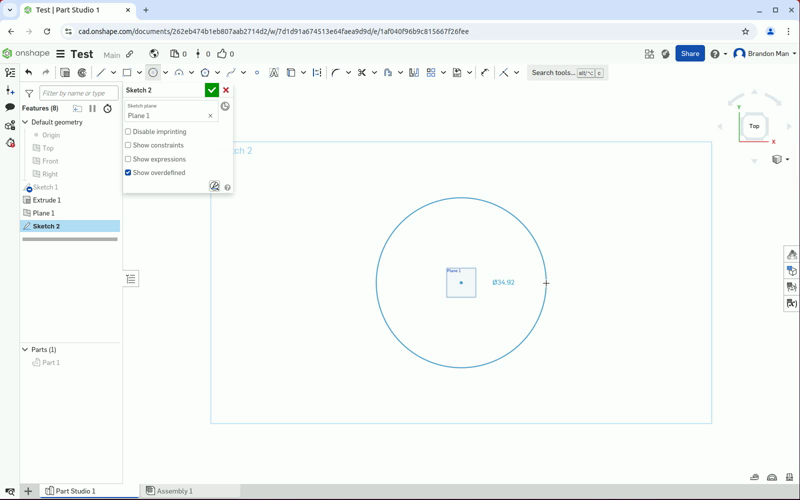
click(546, 282)
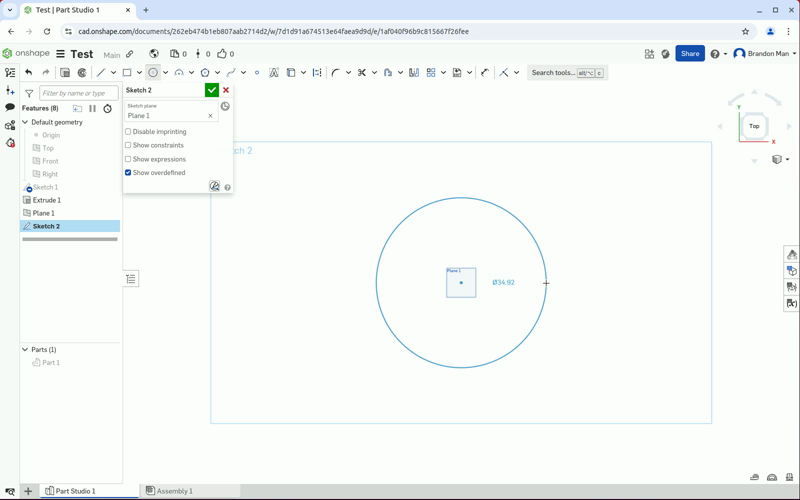
key(esc)
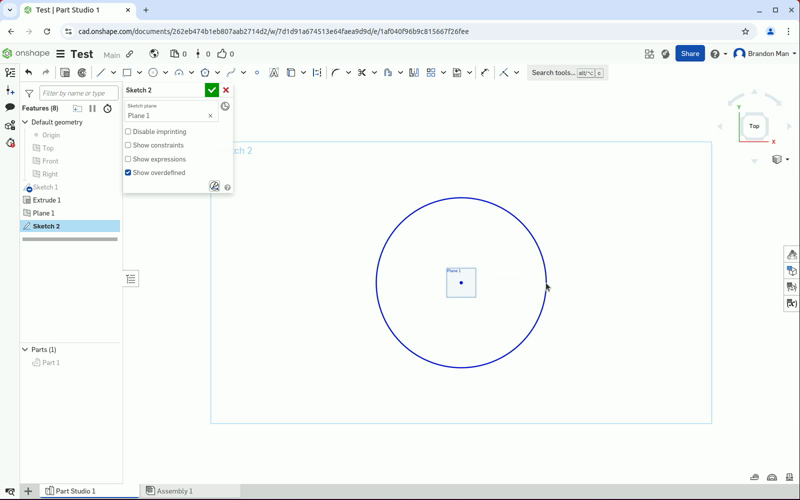
mouse_move(422, 297)
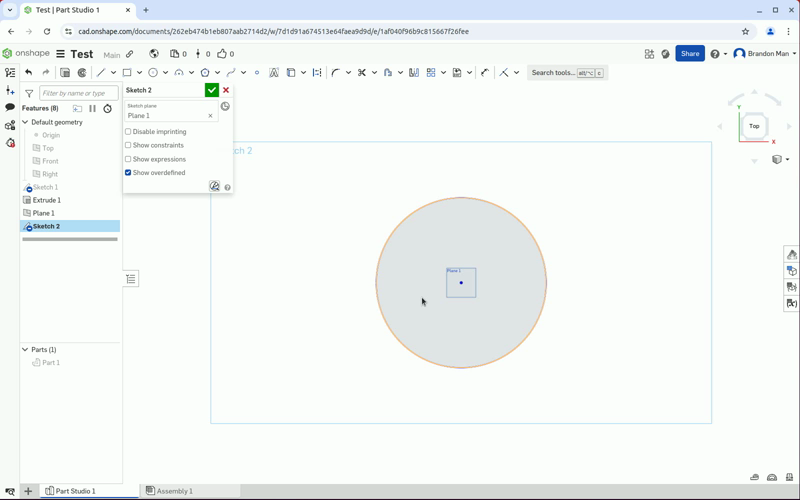
click(422, 297)
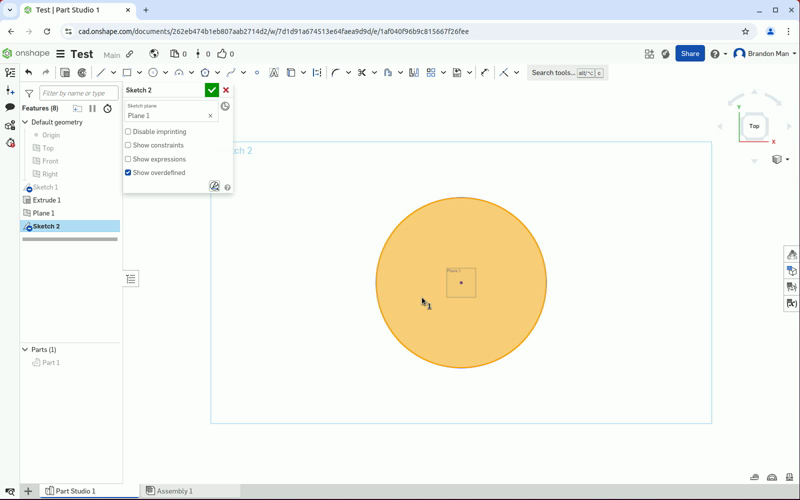
mouse_move(73, 352)
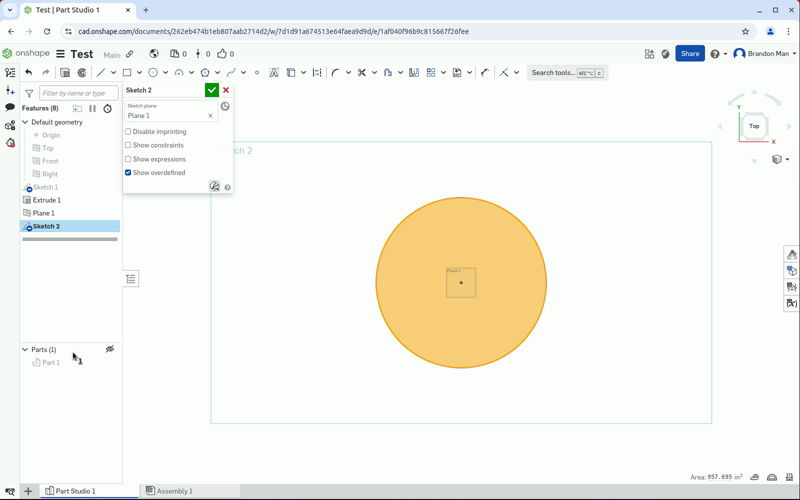
key(shift+y)
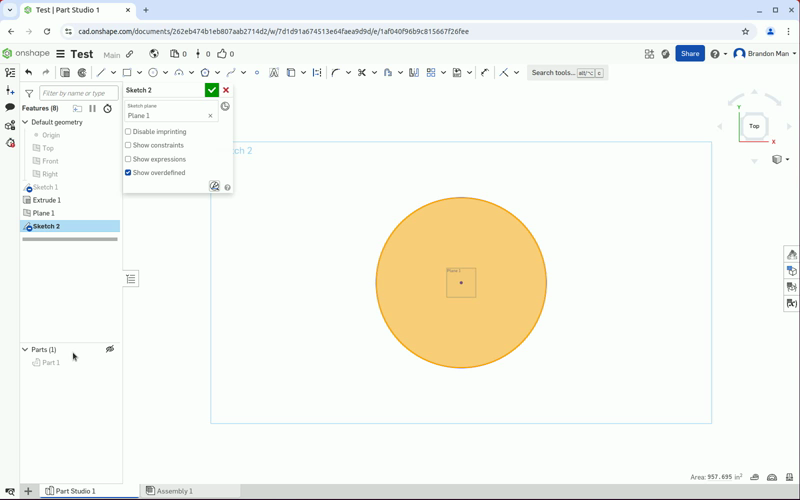
key(shift+e)
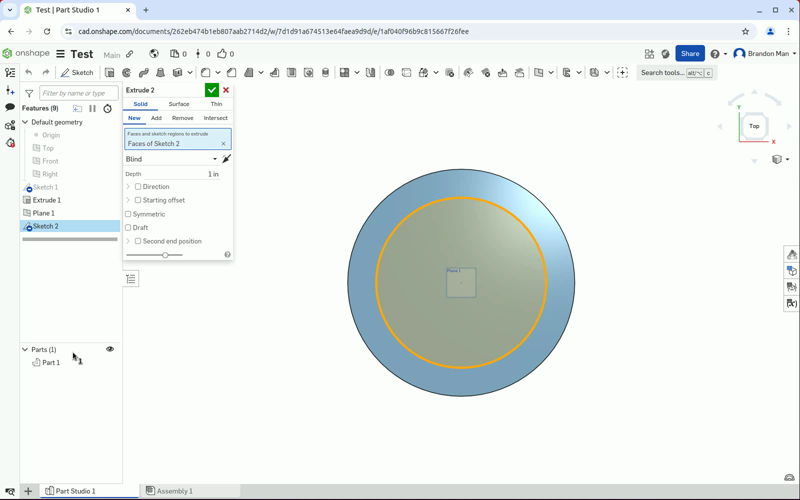
mouse_move(143, 106)
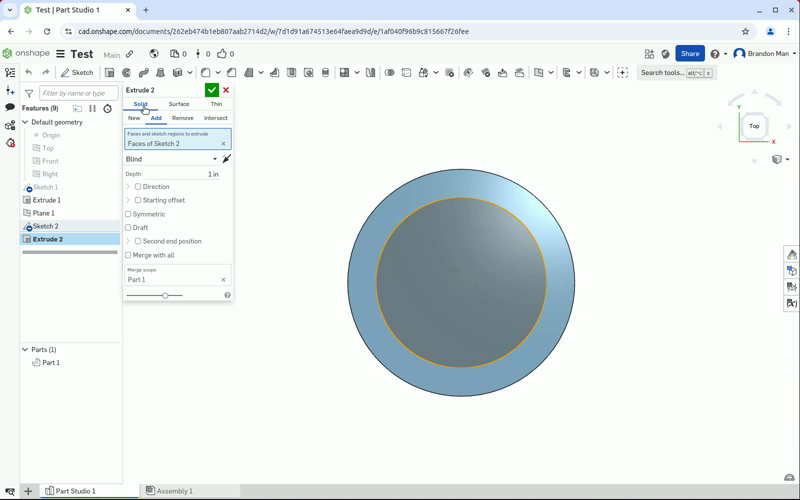
click(143, 106)
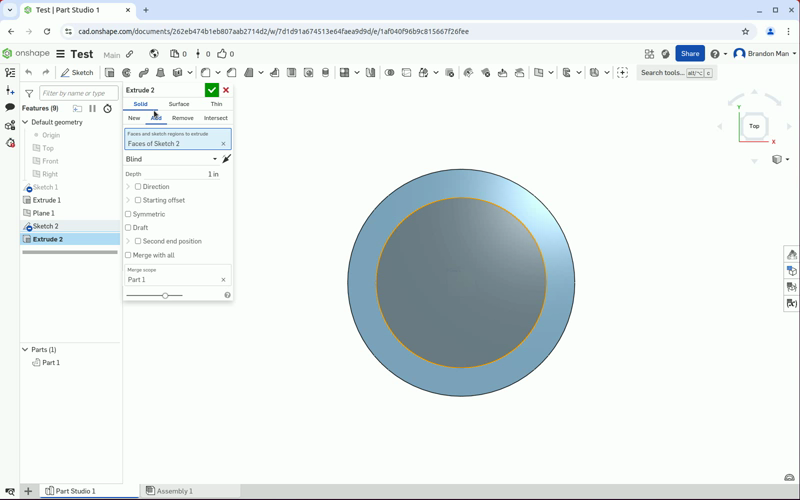
mouse_move(186, 120)
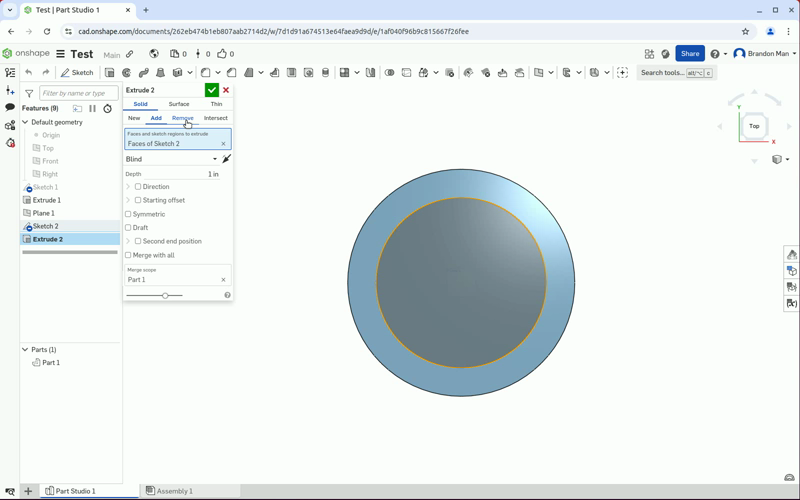
click(186, 120)
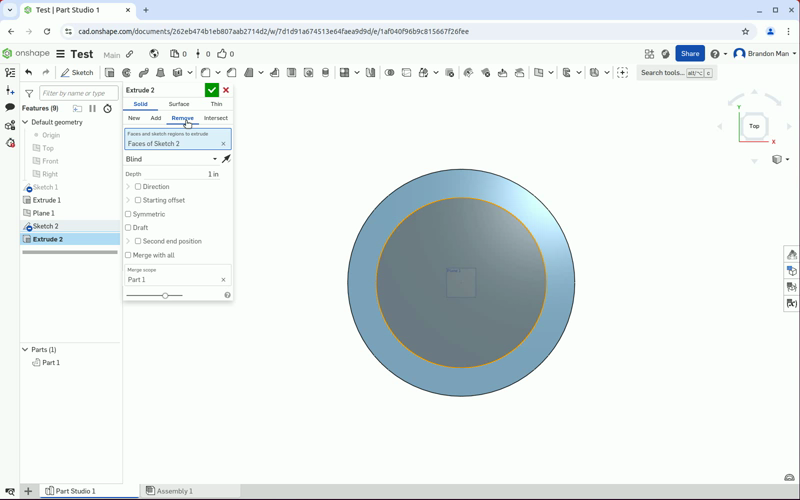
key(tab, 4)
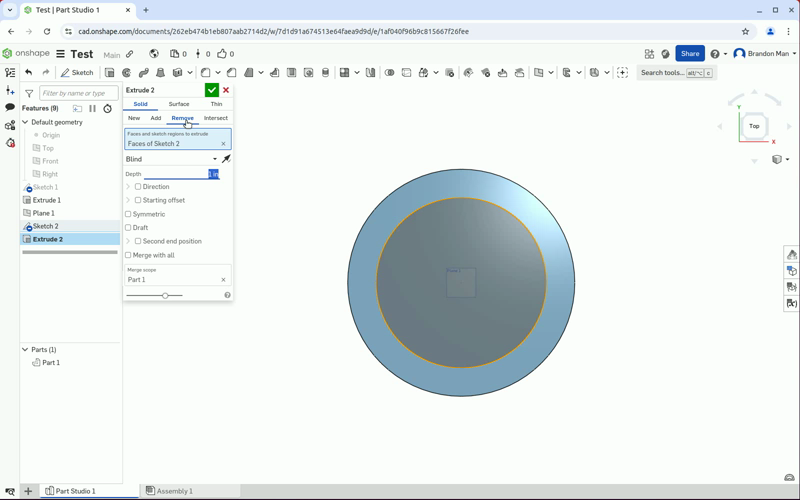
text(5.777)
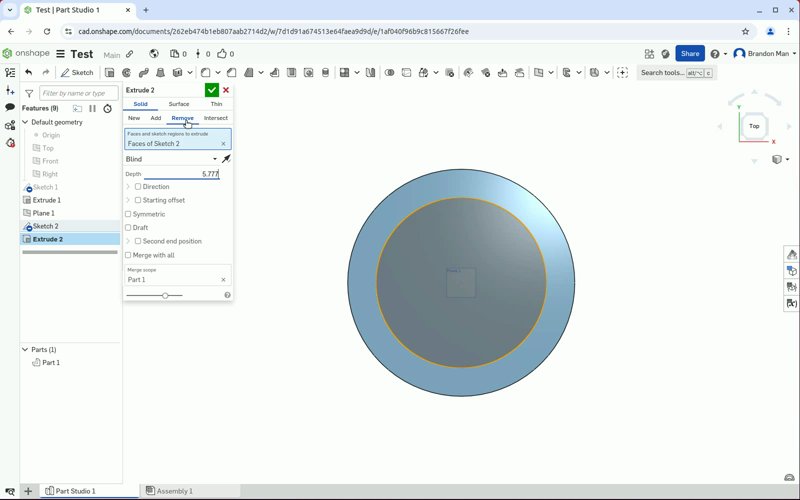
key(tab, 6)
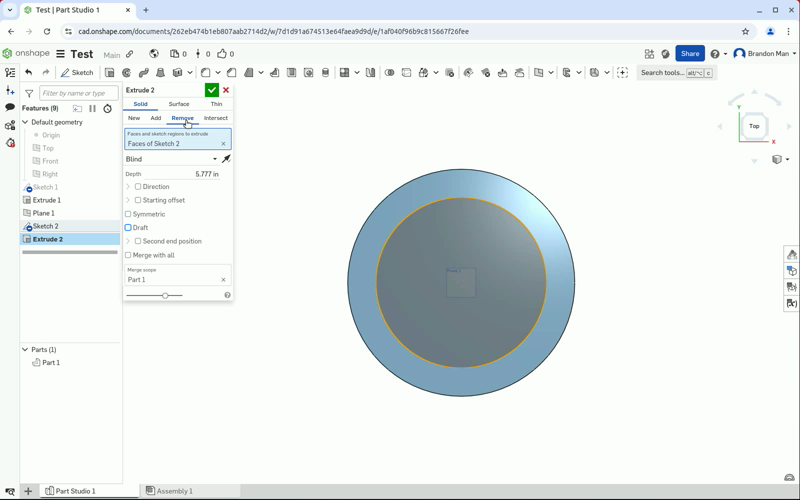
key(space)
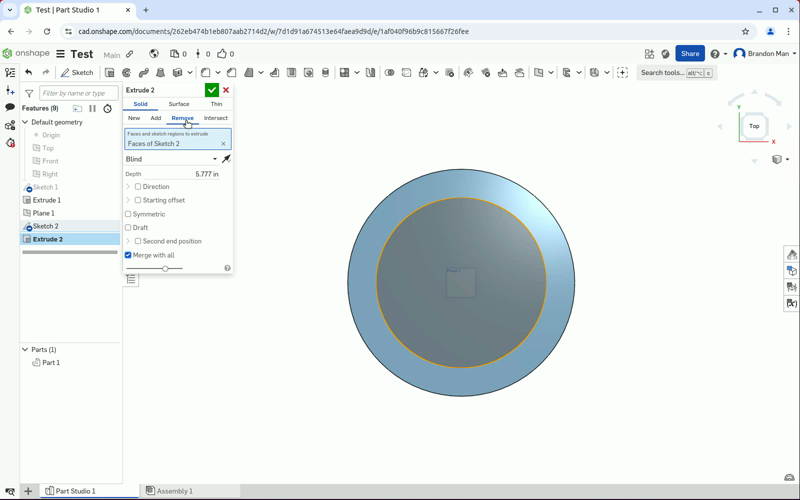
key(enter)
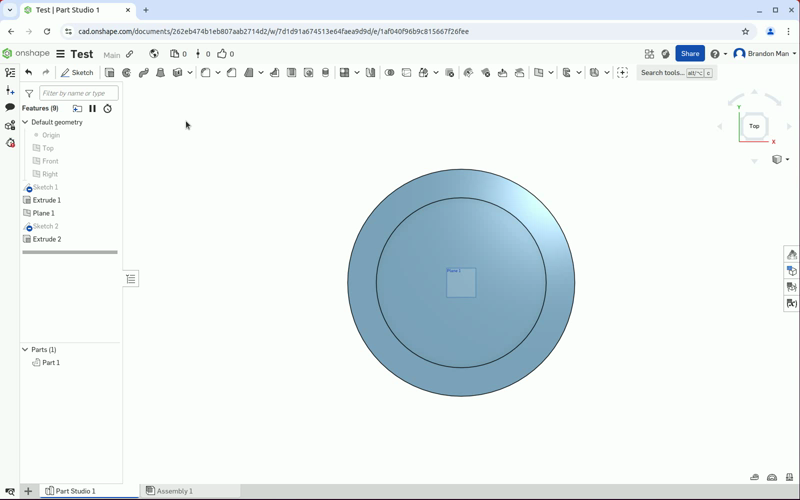
key(shift+h)
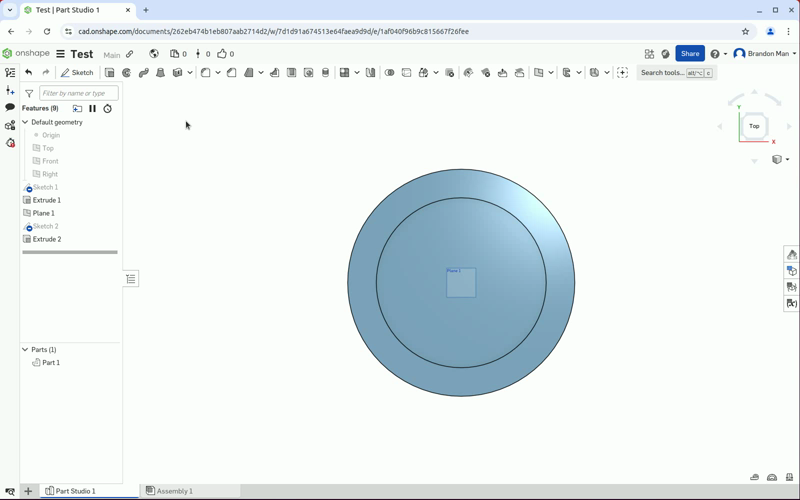
key(shift+h)
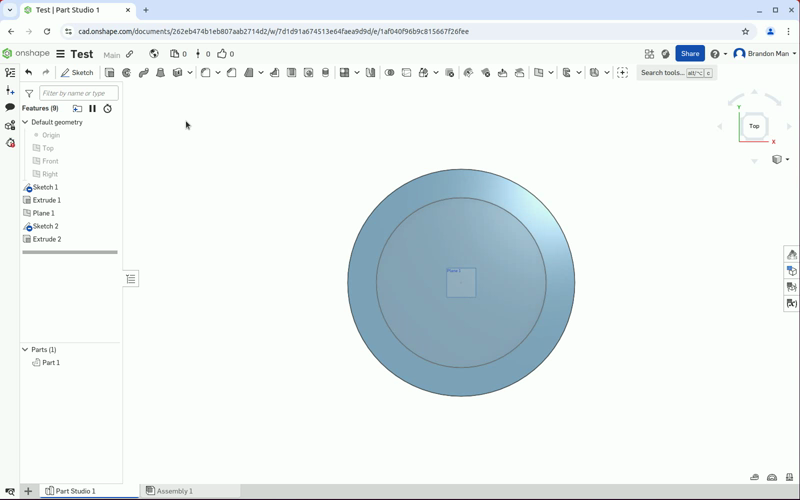
key(shift+7)
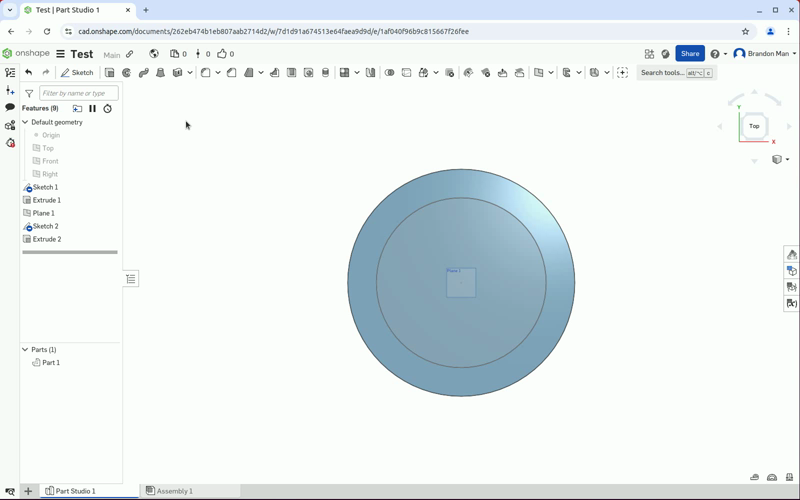
key(up, 3)
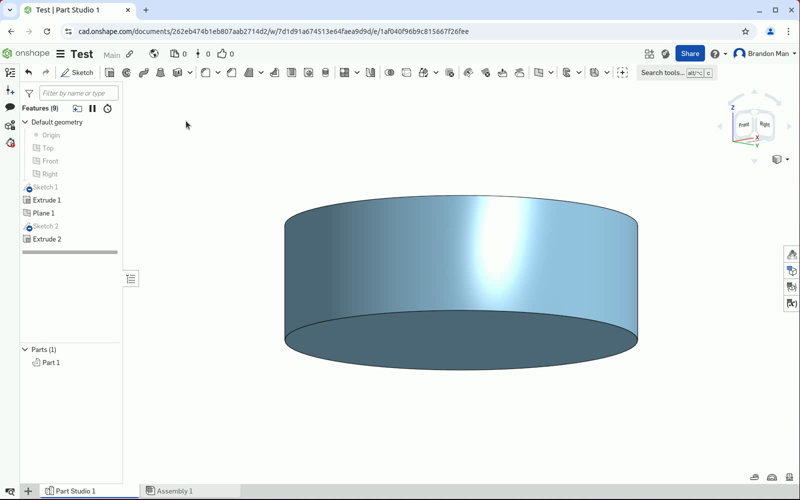
key(left, 3)
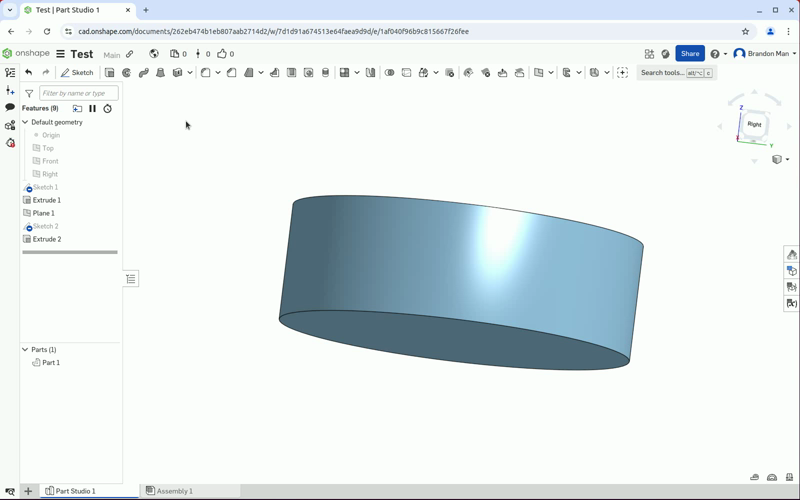
key(right, 3)
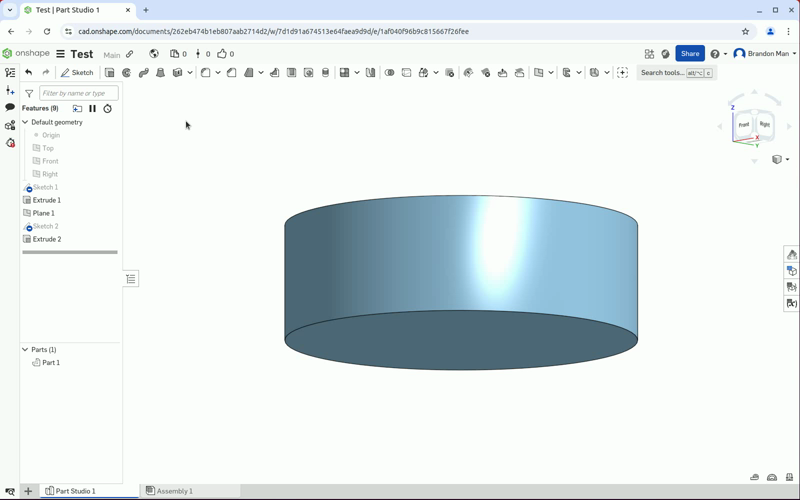
key(down, 3)
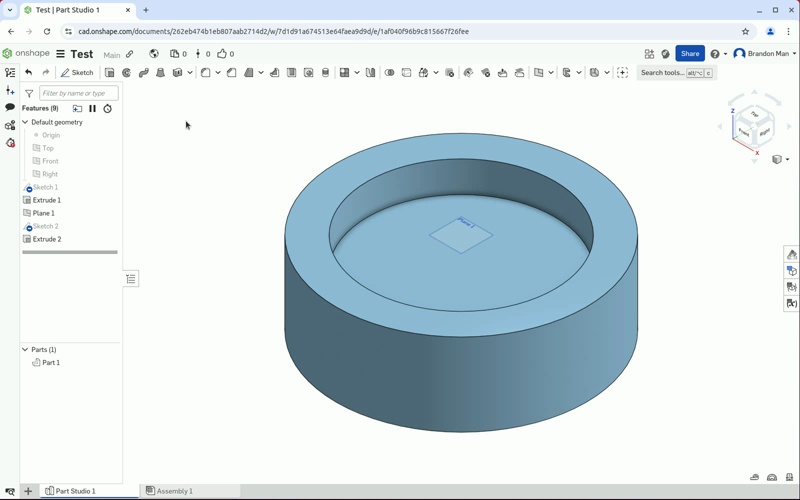
mouse_move(73, 189)
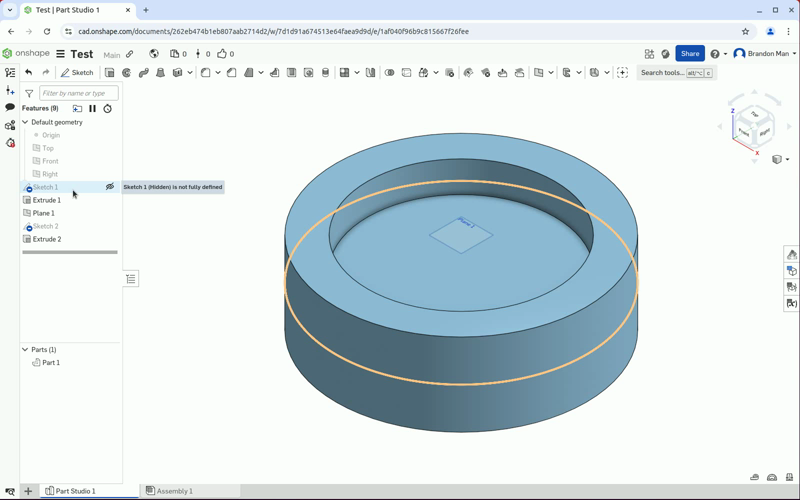
click(73, 189)